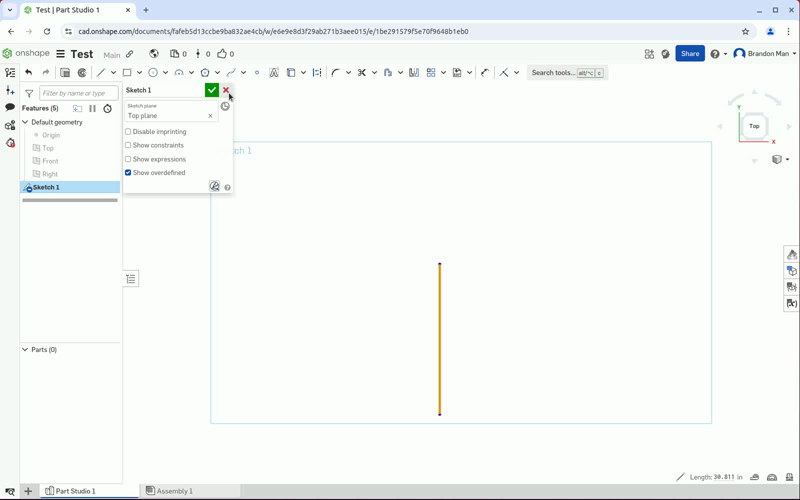
key(shift+h)
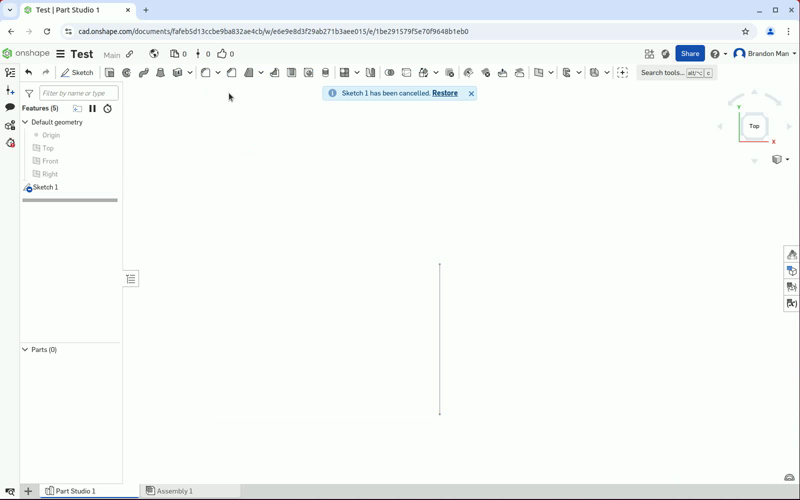
key(shift+s)
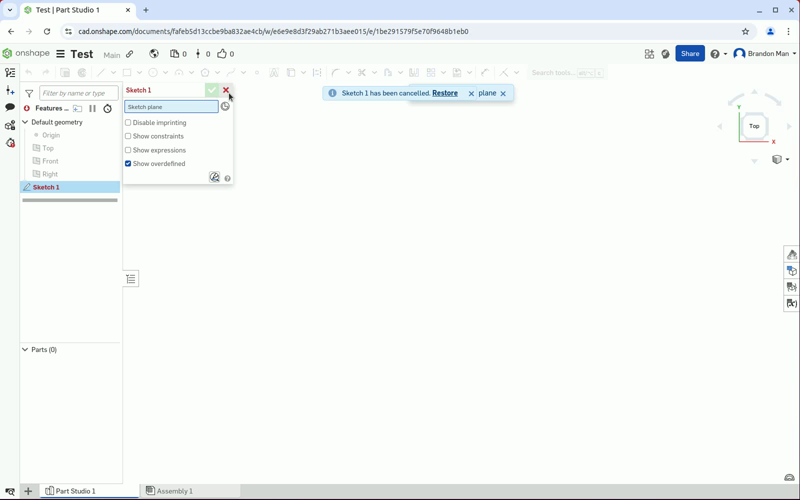
mouse_move(73, 150)
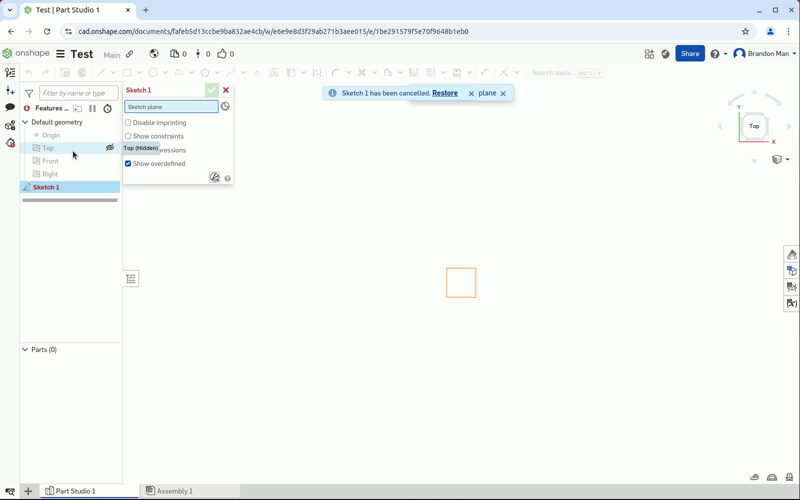
click(73, 150)
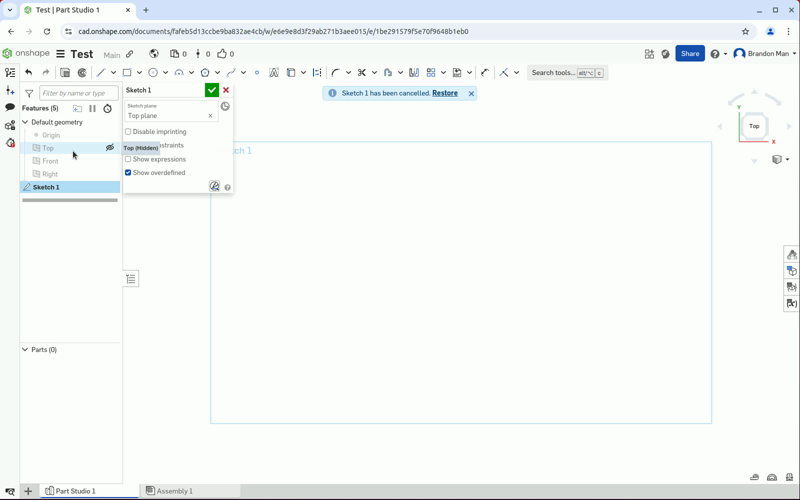
mouse_move(73, 352)
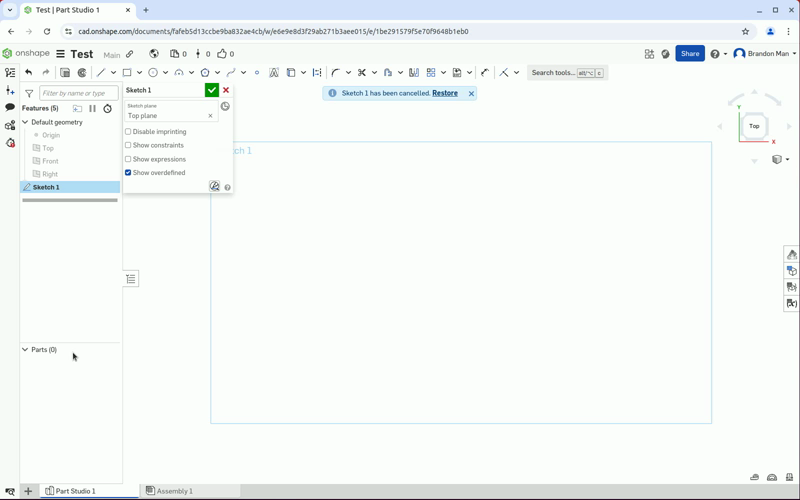
key(y)
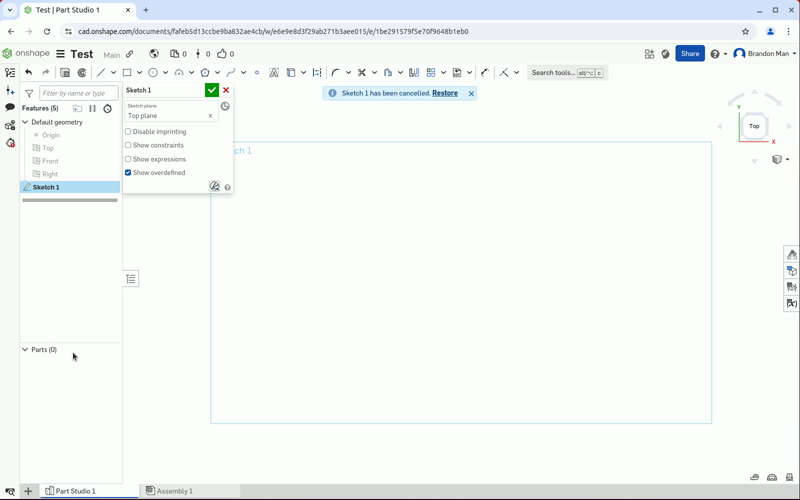
key(c)
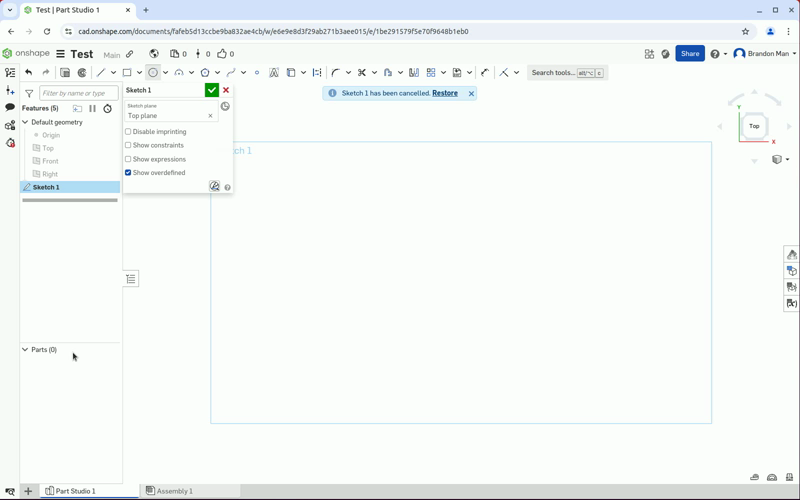
key_down(shift)
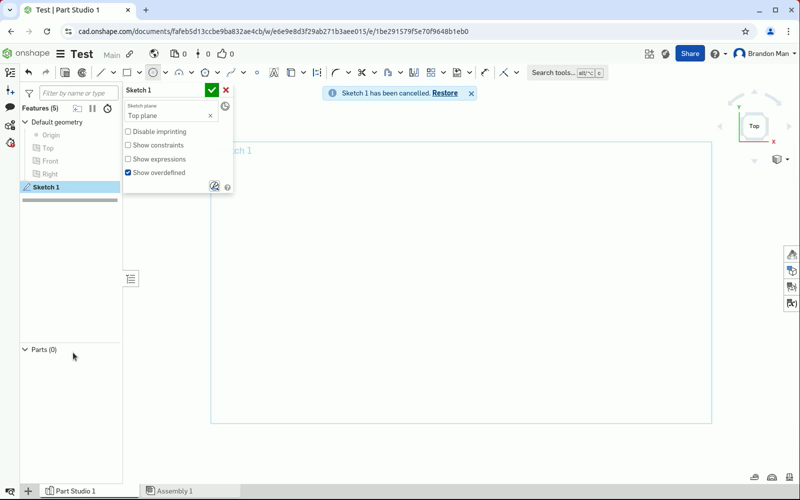
mouse_move(460, 282)
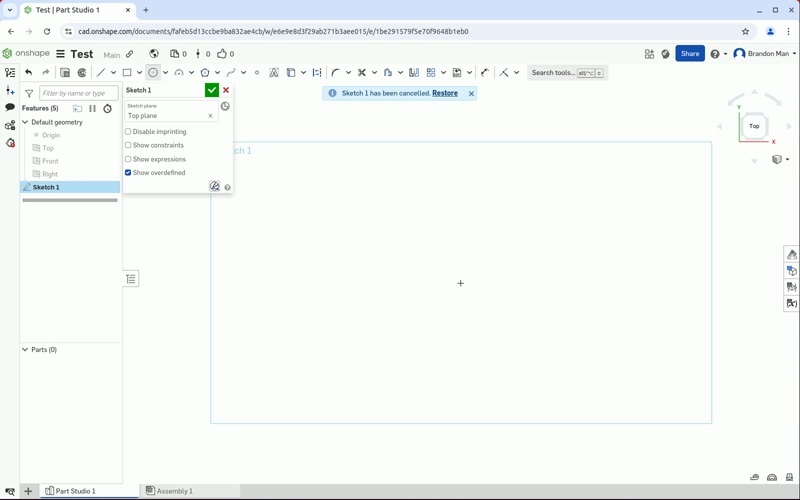
click(460, 282)
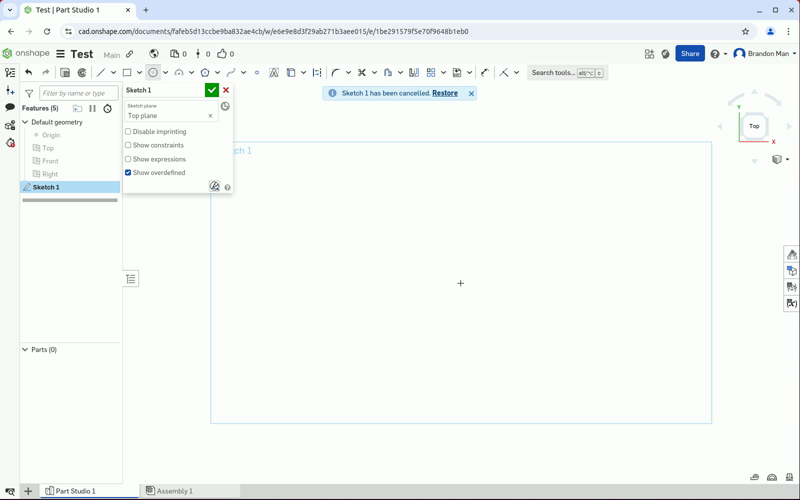
key_up(shift)
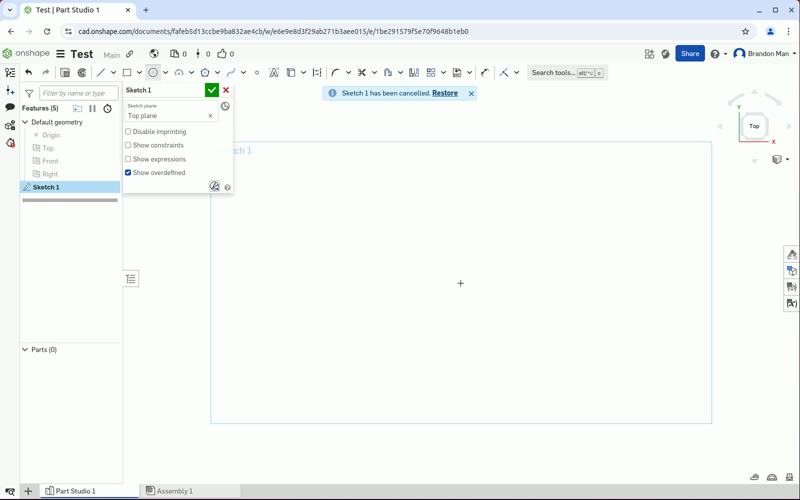
mouse_move(533, 282)
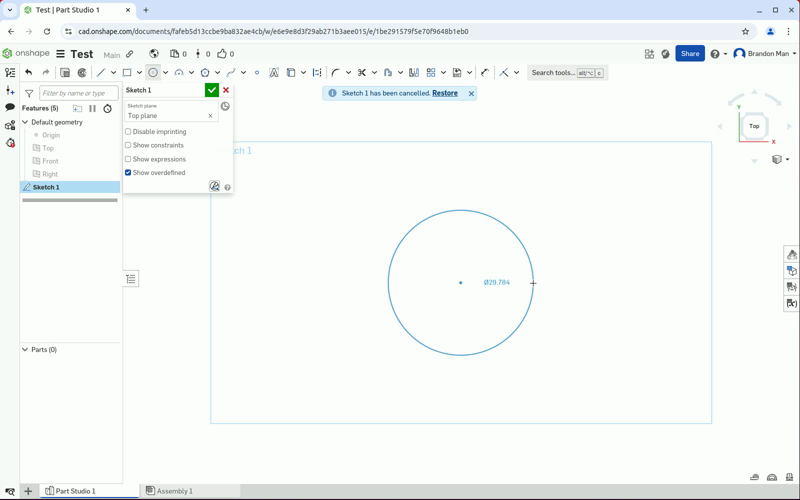
click(533, 282)
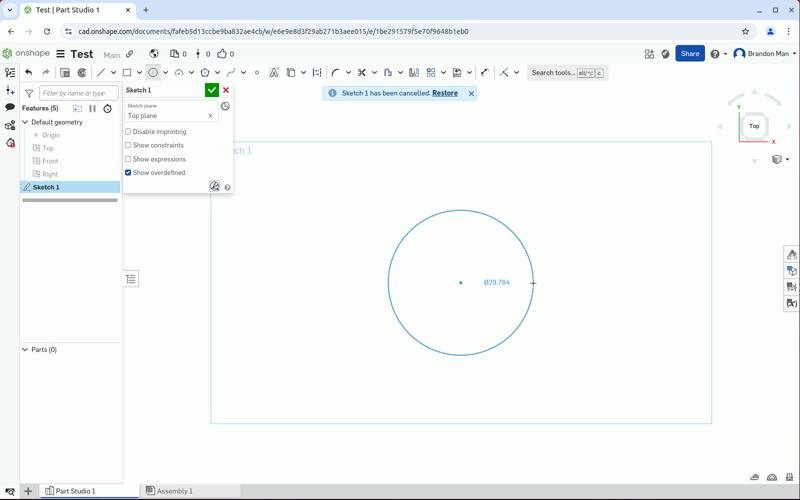
key(esc)
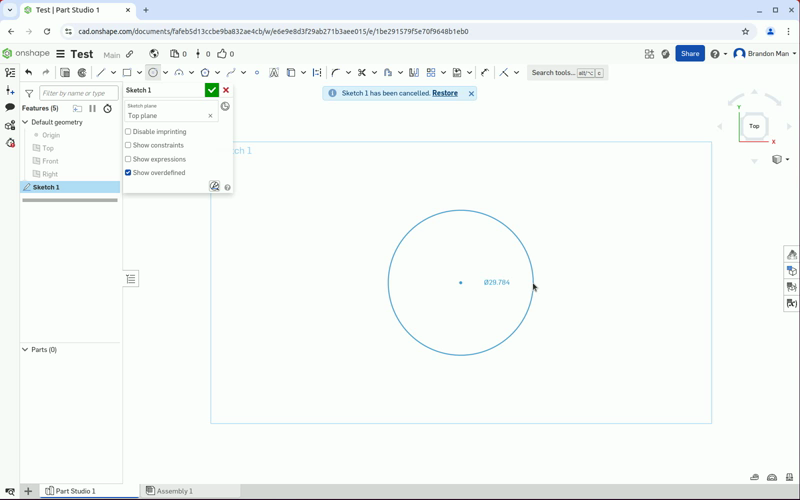
mouse_move(432, 336)
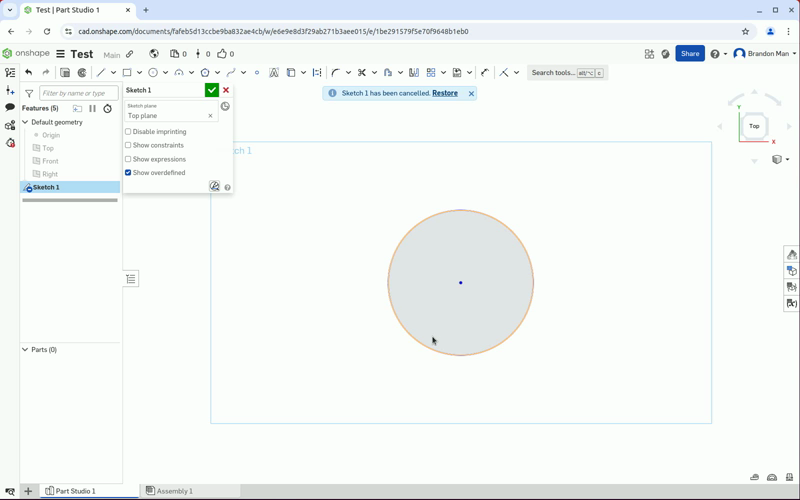
click(432, 336)
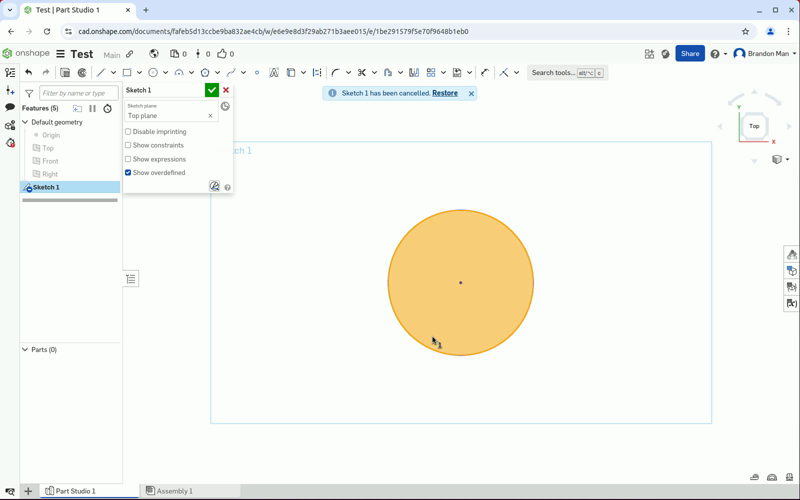
mouse_move(73, 352)
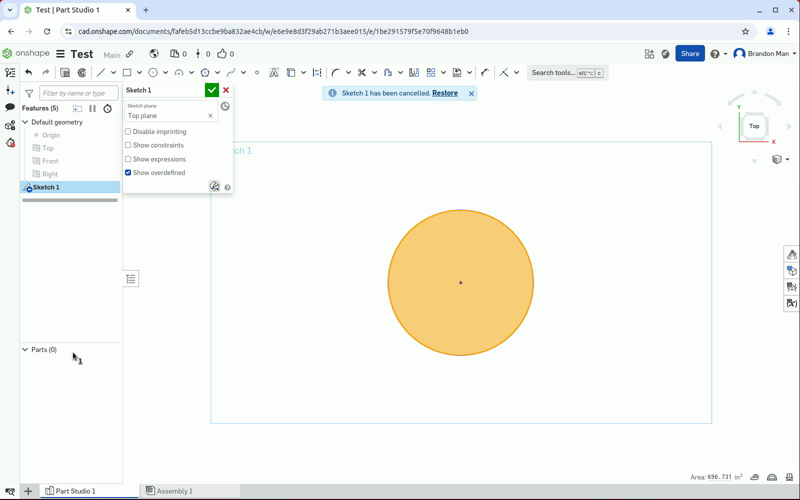
key(shift+y)
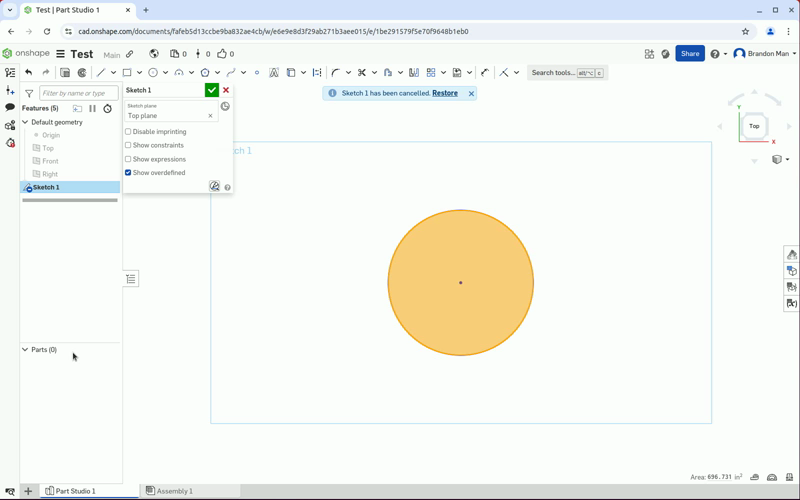
key(shift+e)
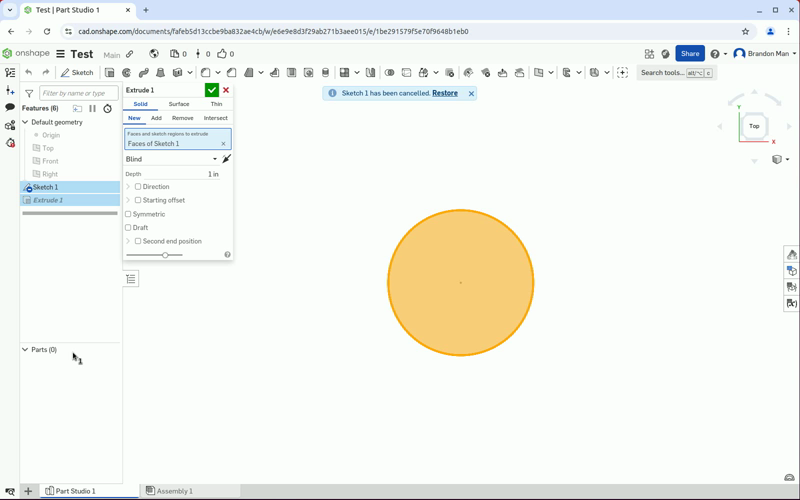
mouse_move(143, 106)
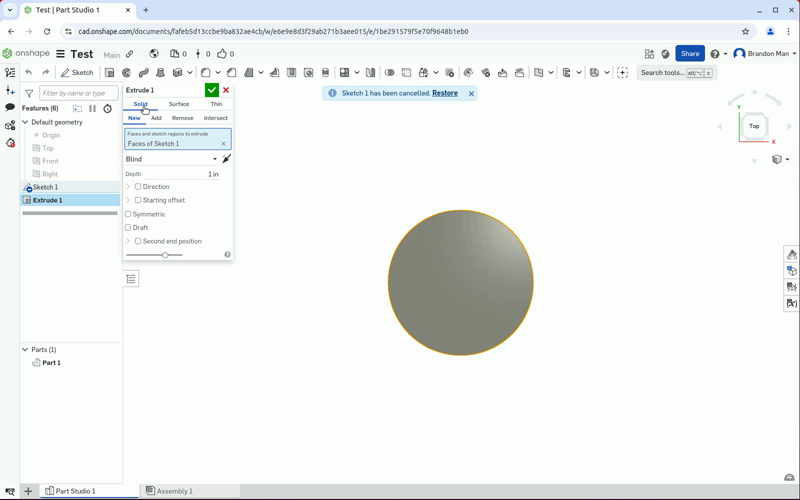
click(143, 106)
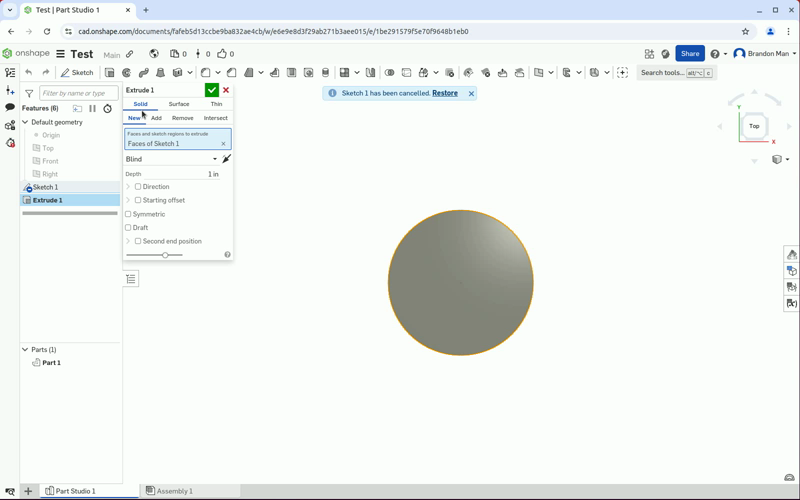
mouse_move(137, 120)
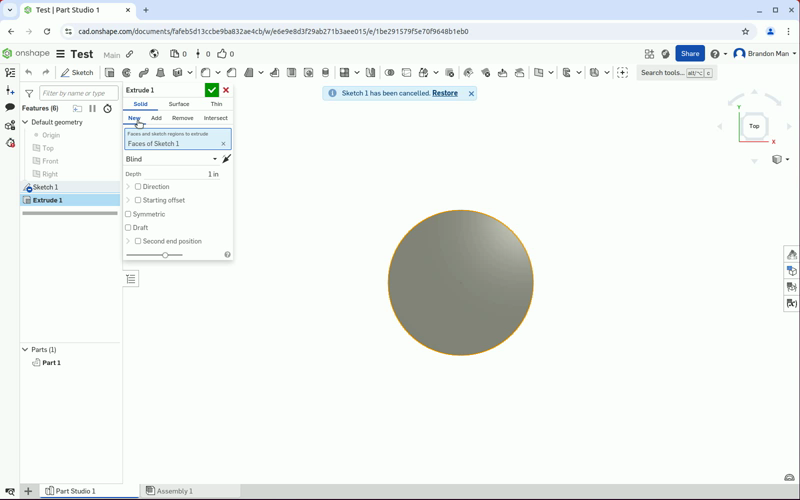
click(137, 120)
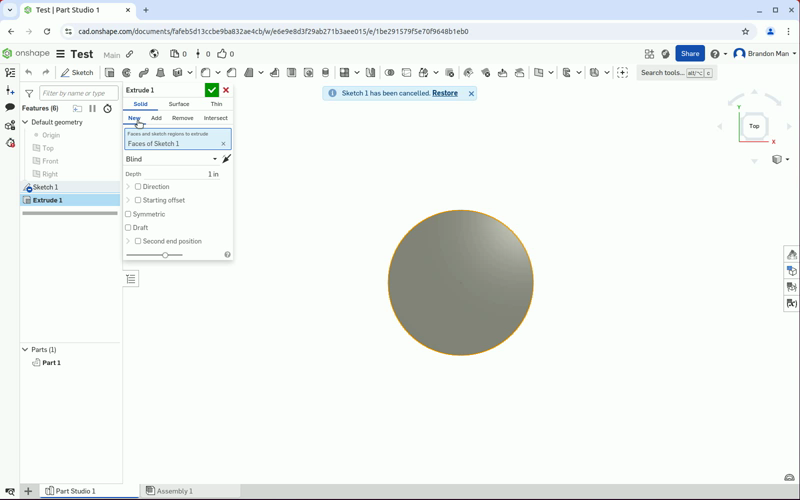
key(tab, 4)
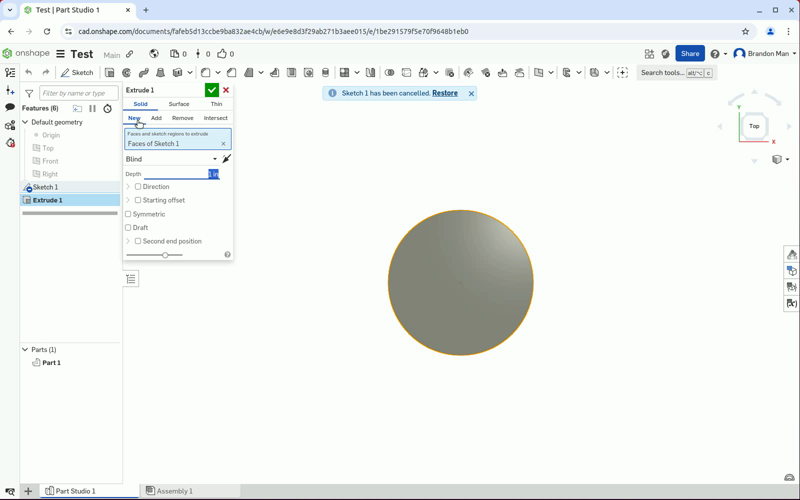
text(8.184)
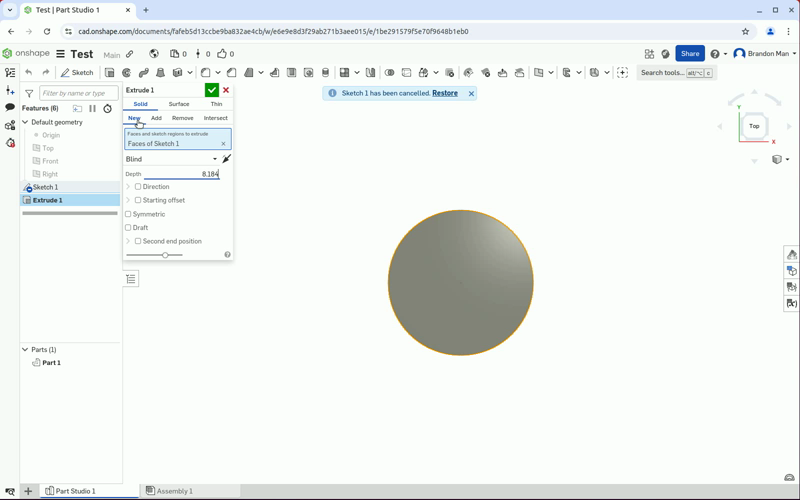
key(enter)
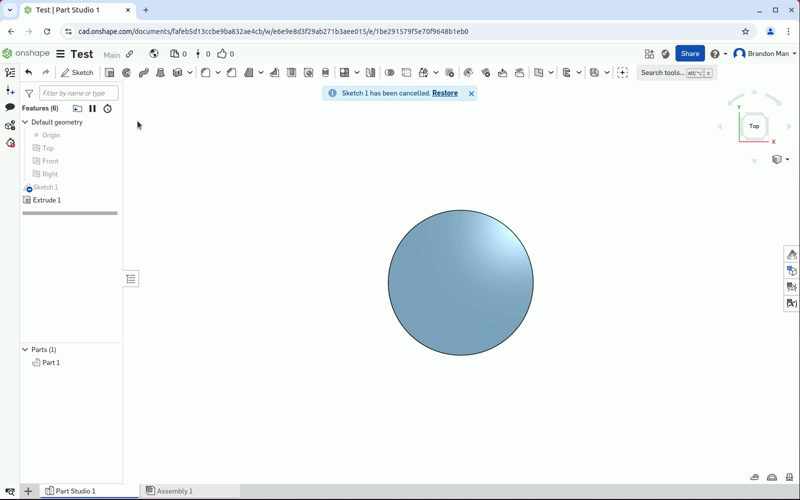
key(shift+h)
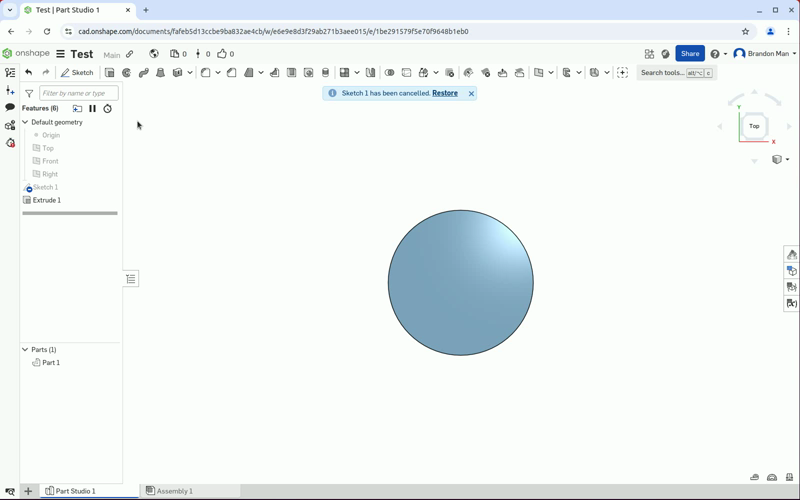
key(shift+h)
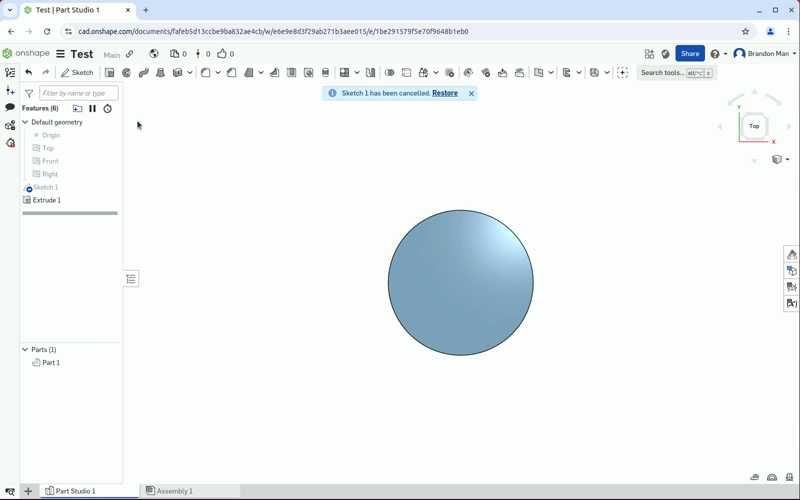
mouse_move(73, 189)
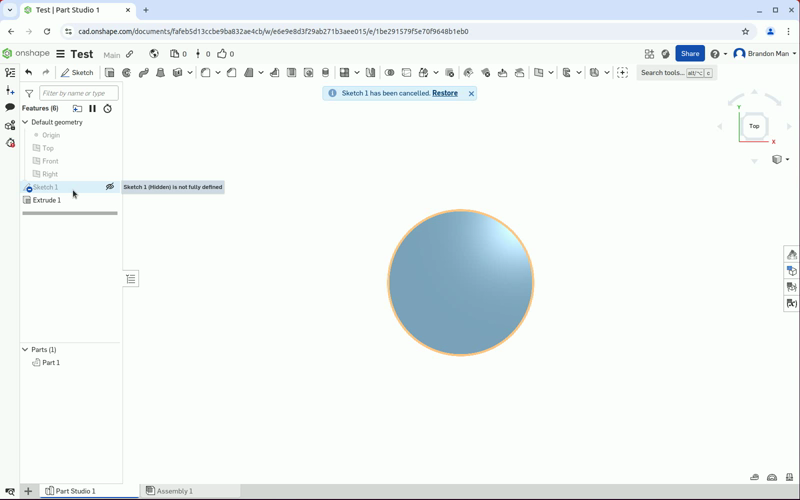
click(73, 189)
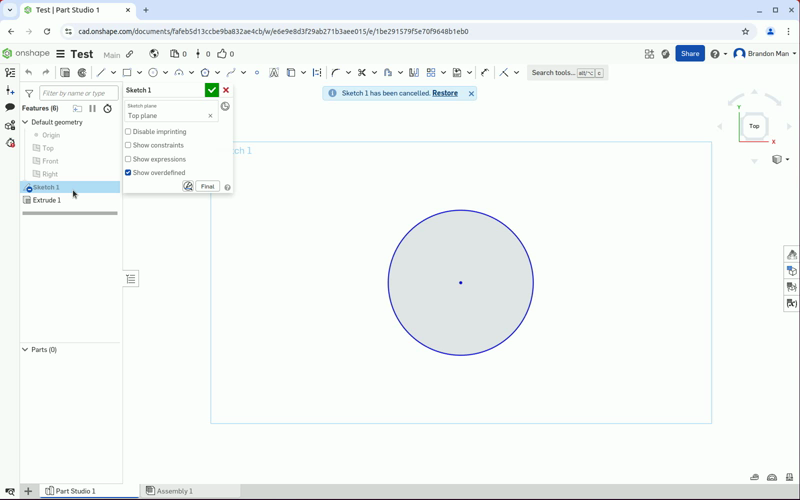
mouse_move(229, 92)
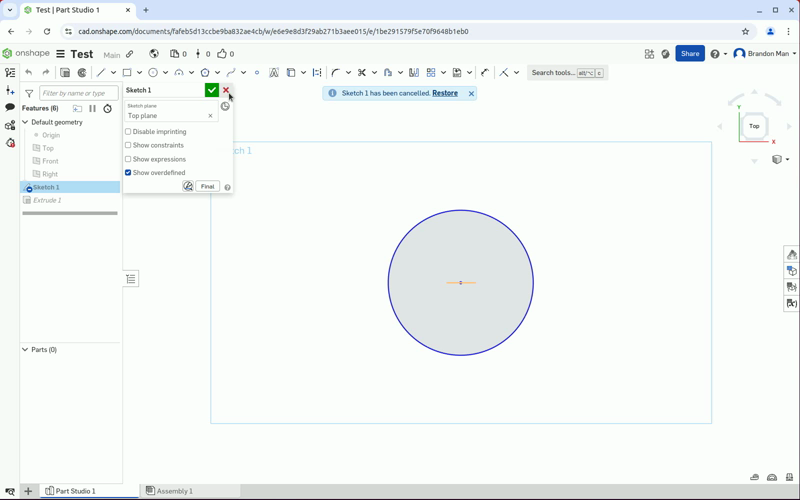
click(229, 92)
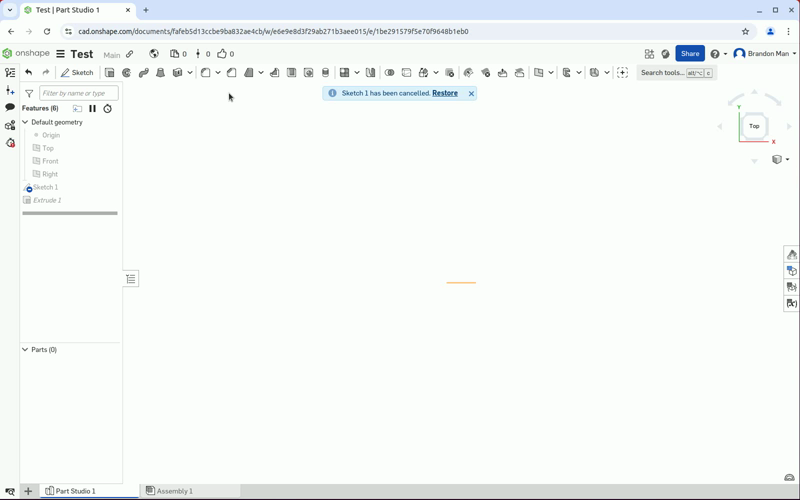
mouse_move(541, 75)
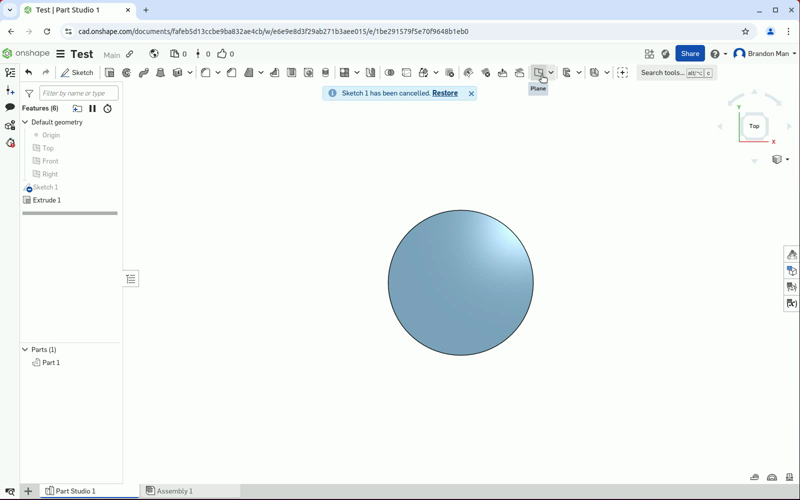
click(541, 75)
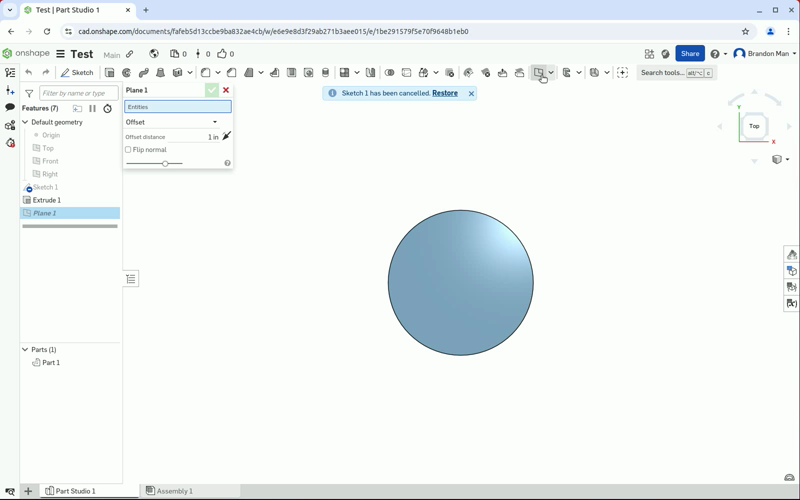
mouse_move(73, 150)
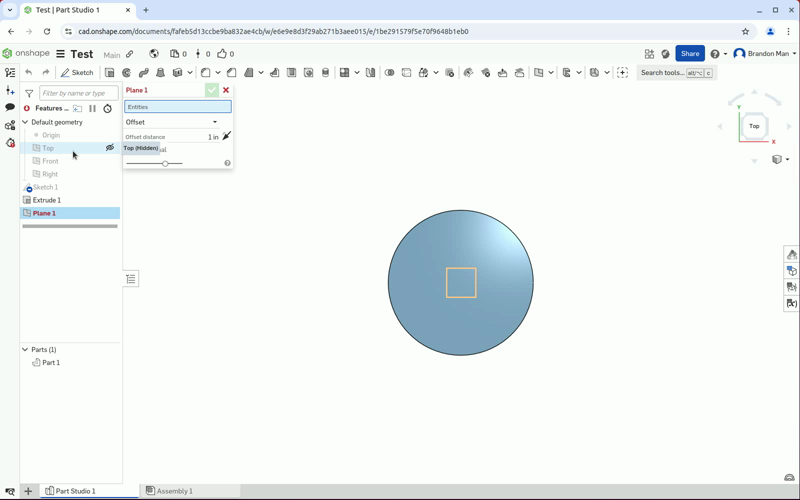
click(73, 150)
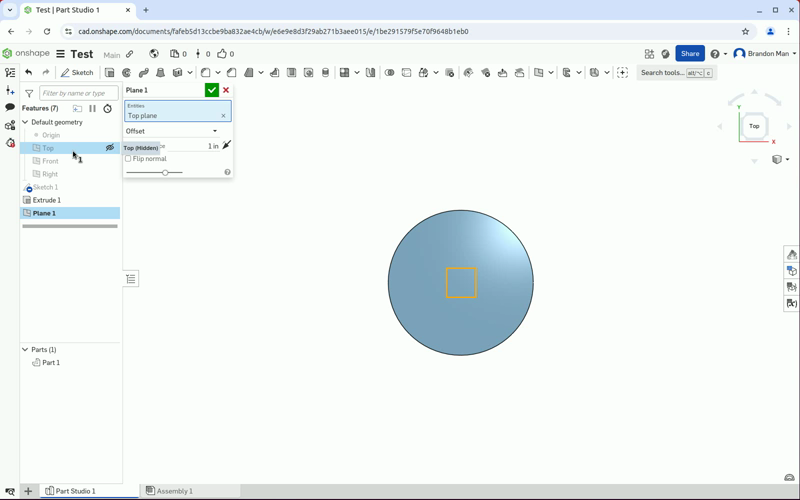
key(tab, 2)
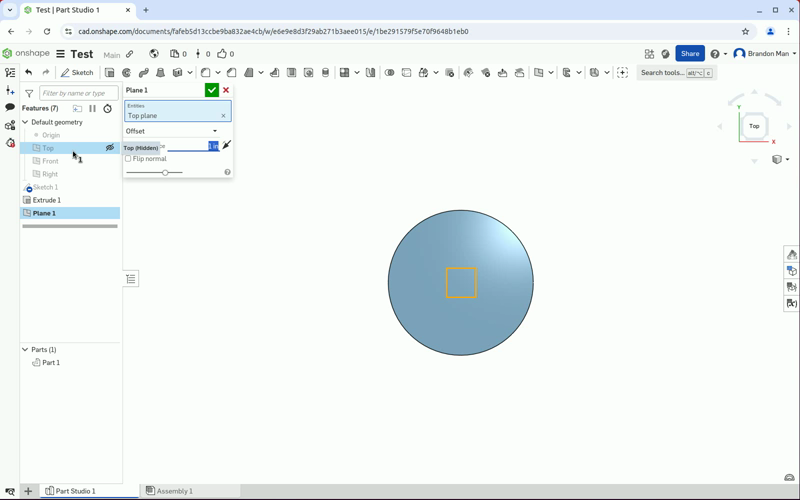
text(8.196)
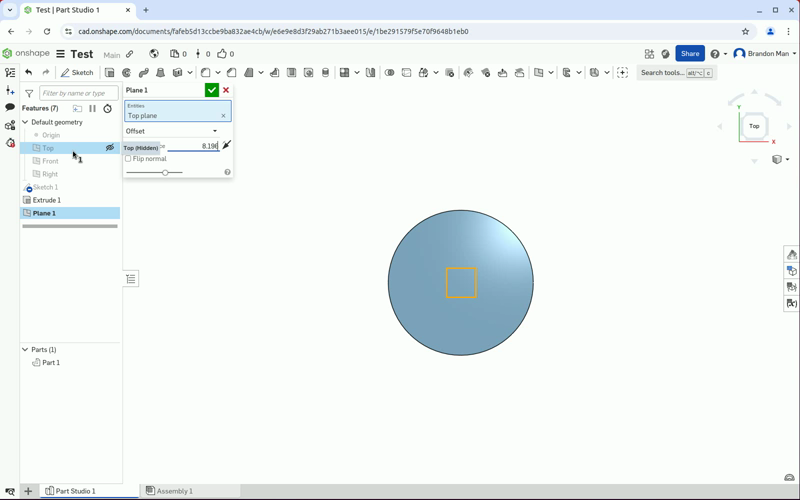
key(enter, 2)
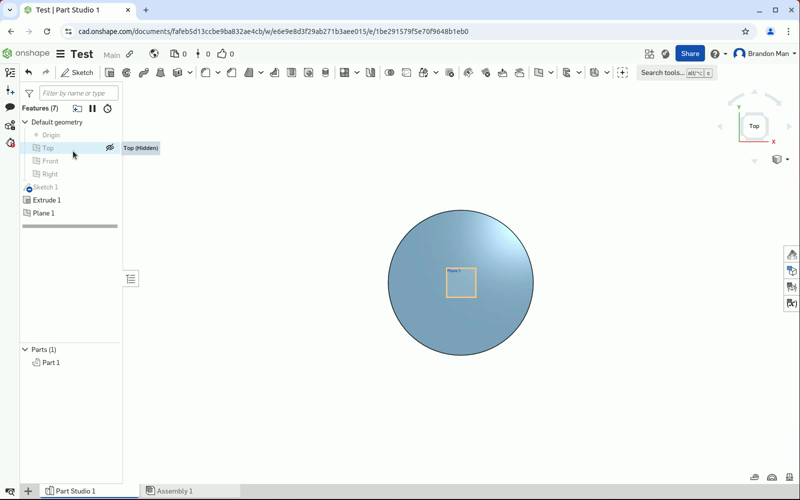
key(shift+s)
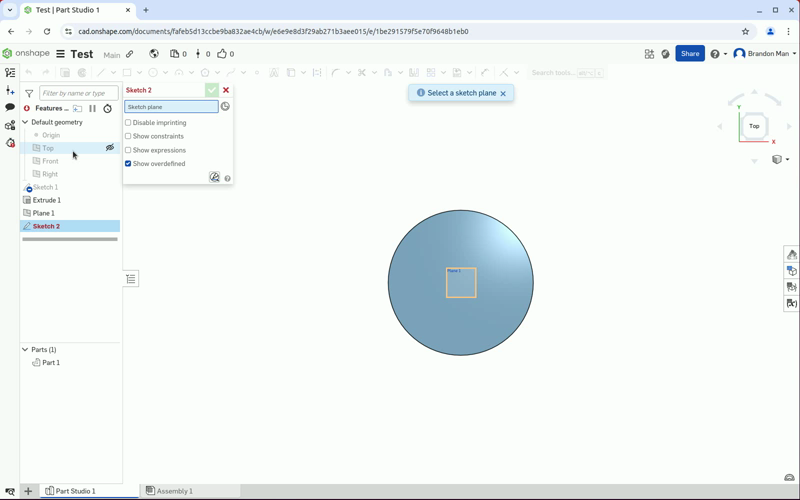
mouse_move(73, 215)
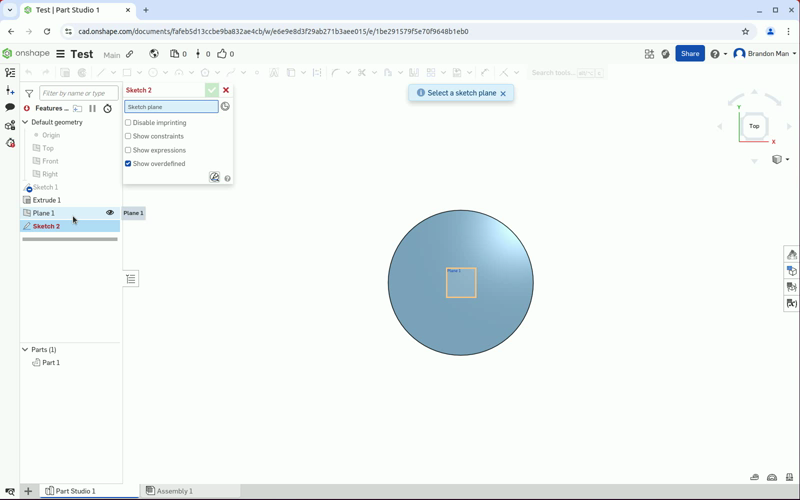
click(73, 215)
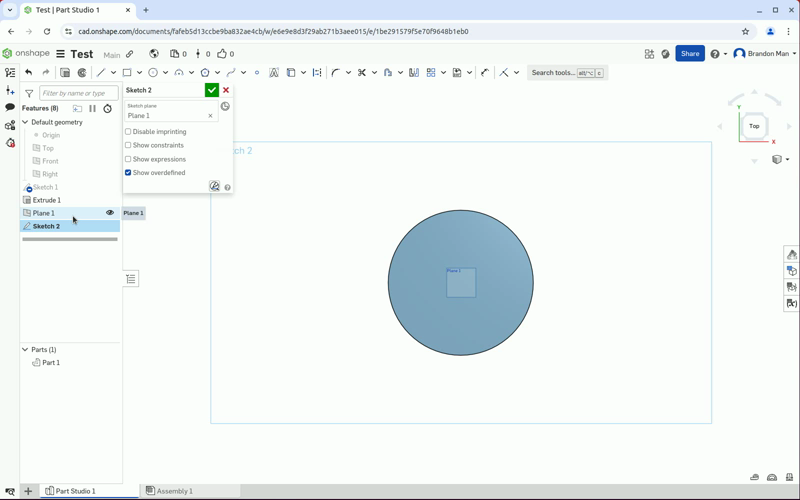
mouse_move(73, 352)
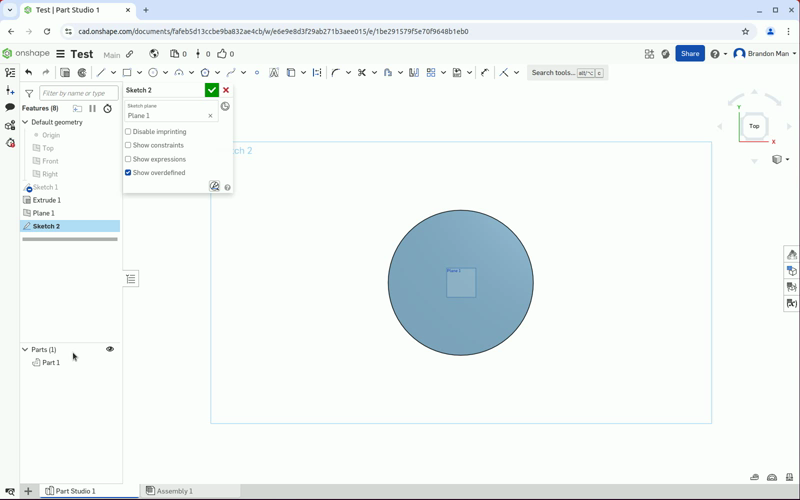
key(y)
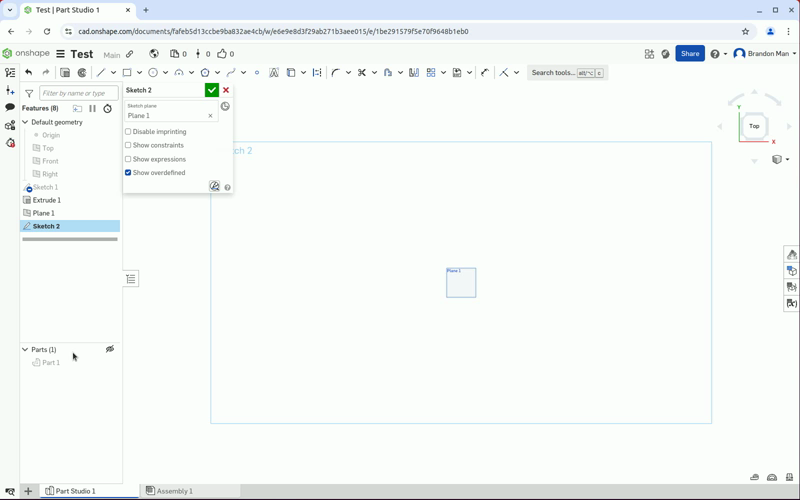
key(c)
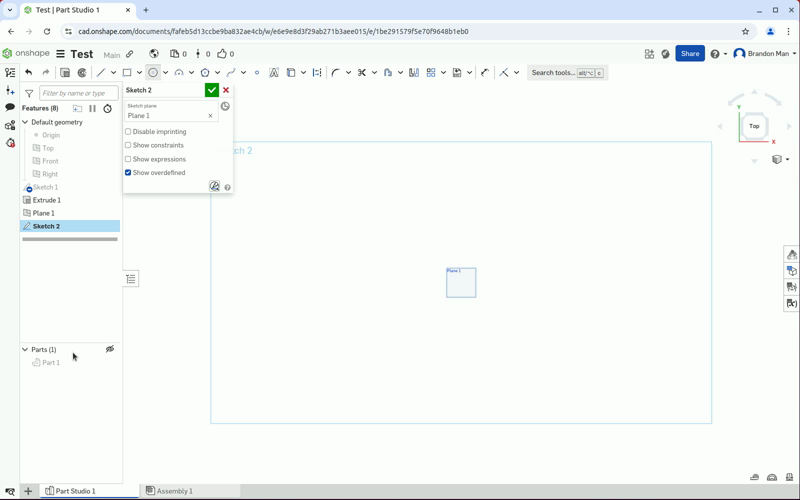
key_down(shift)
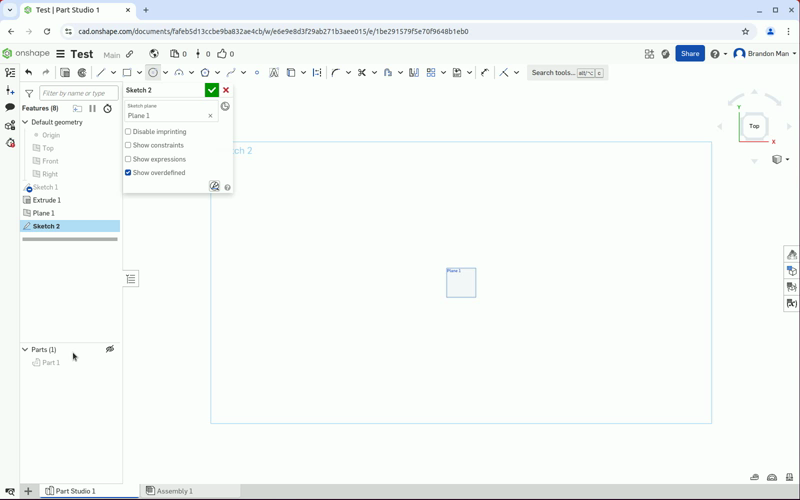
mouse_move(460, 282)
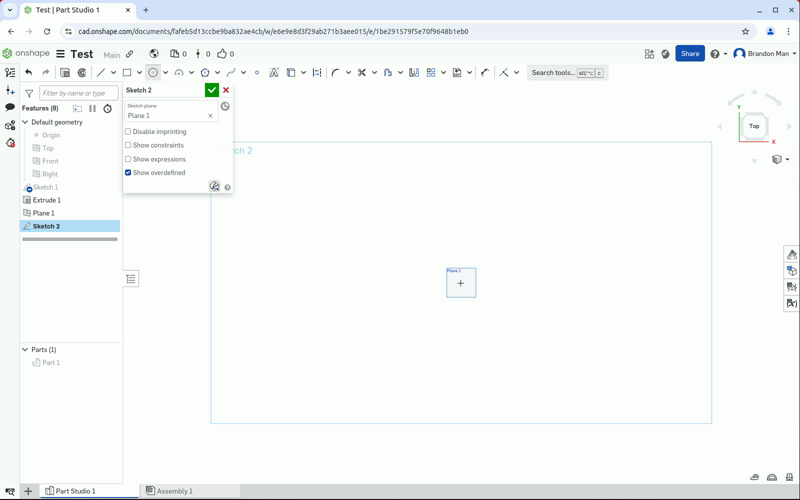
click(460, 282)
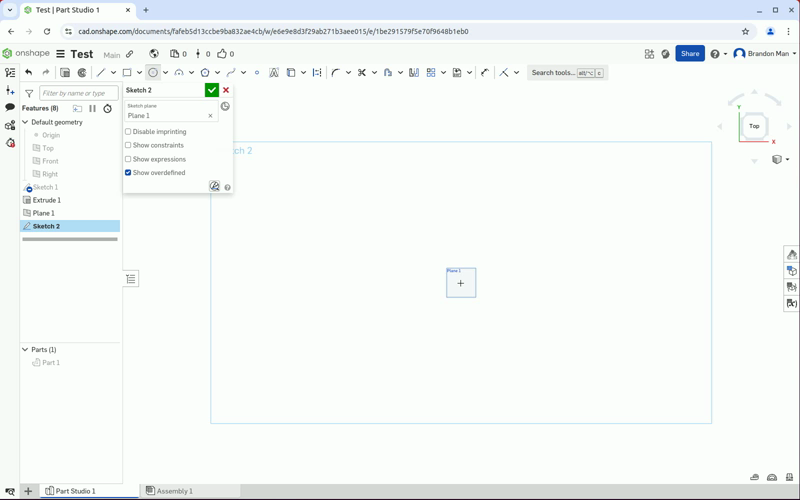
key_up(shift)
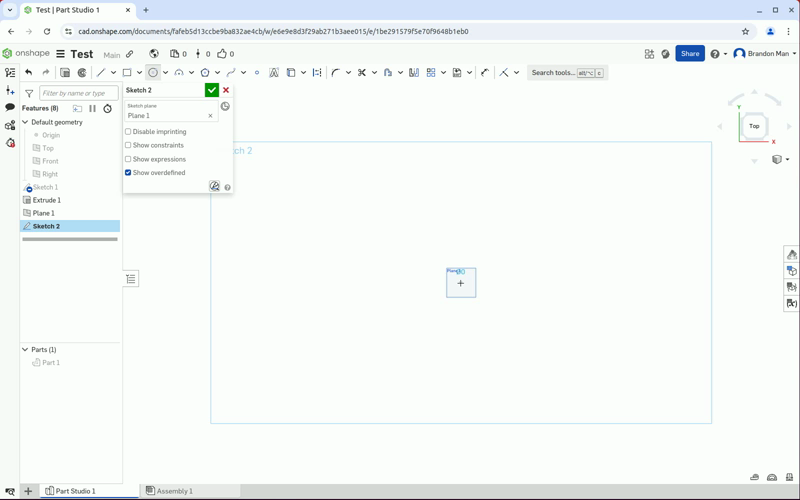
mouse_move(511, 282)
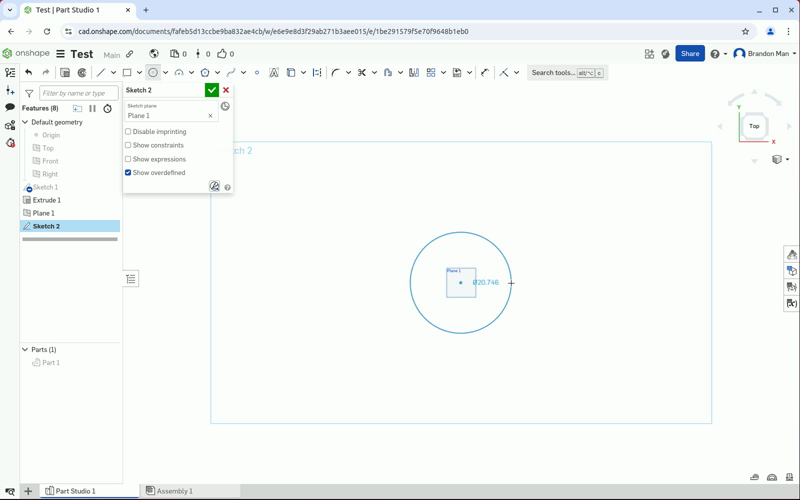
click(511, 282)
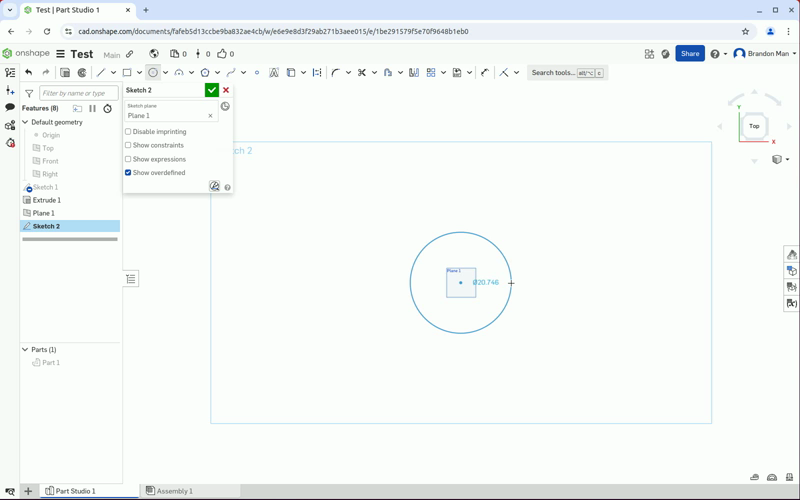
key(esc)
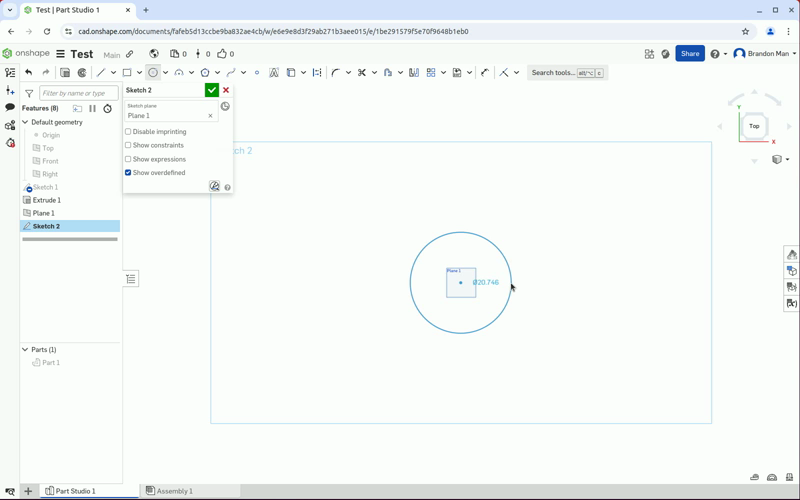
mouse_move(478, 302)
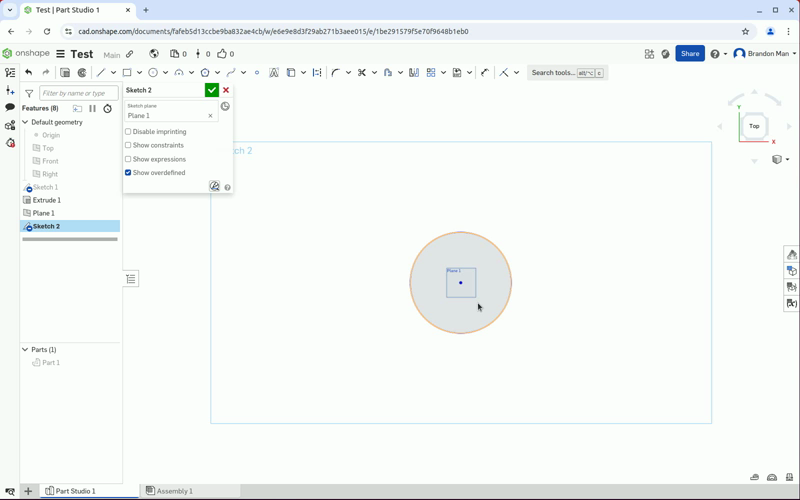
click(478, 302)
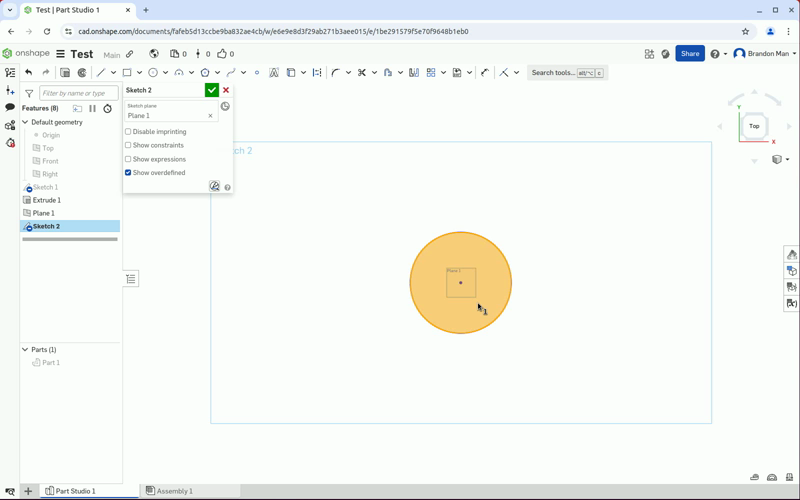
mouse_move(73, 352)
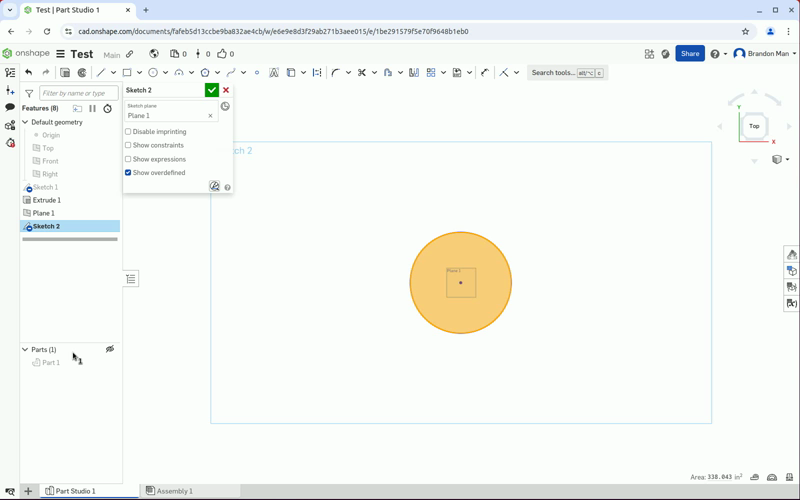
key(shift+y)
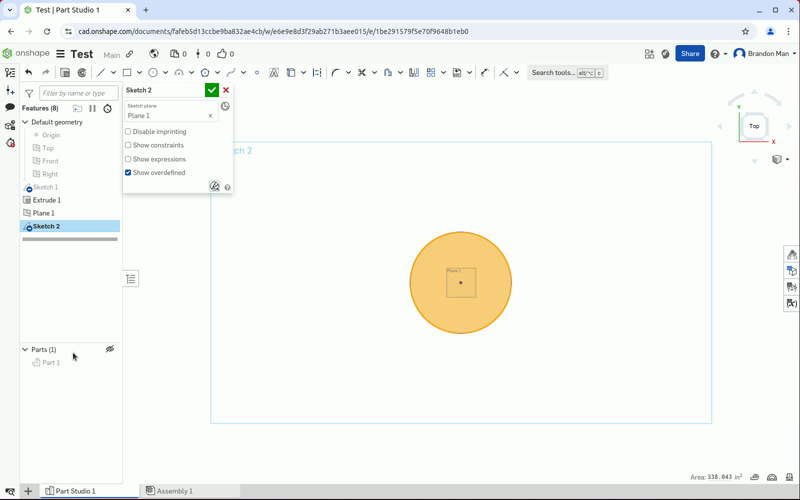
key(shift+e)
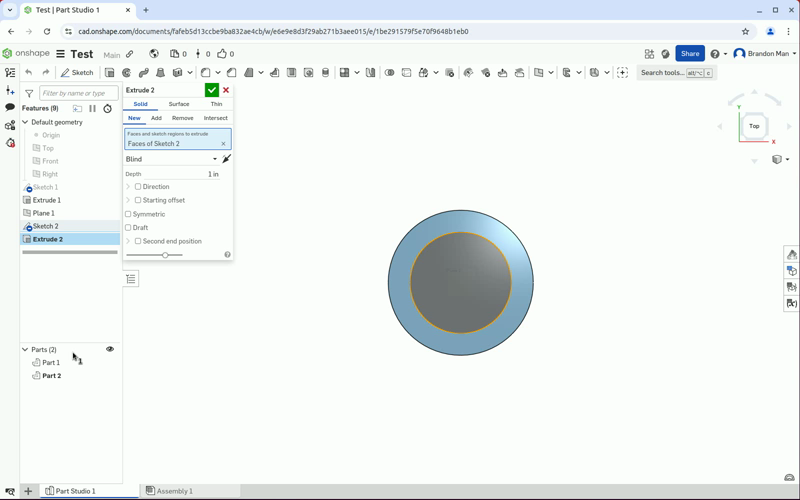
mouse_move(143, 106)
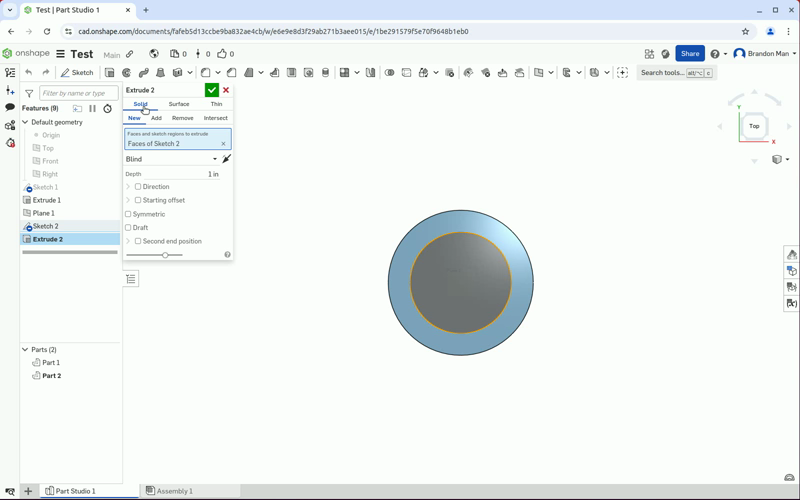
click(143, 106)
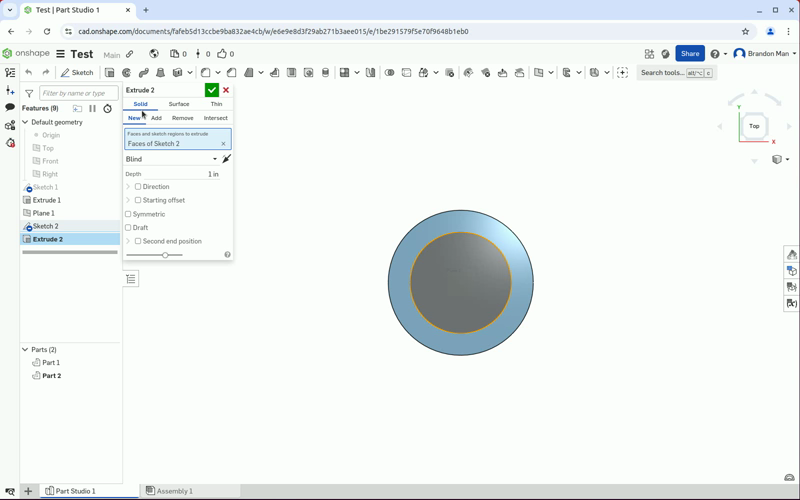
mouse_move(137, 120)
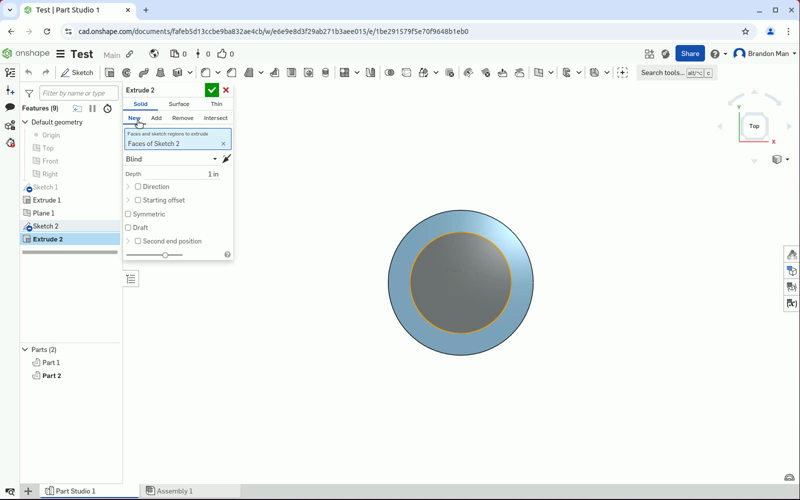
click(137, 120)
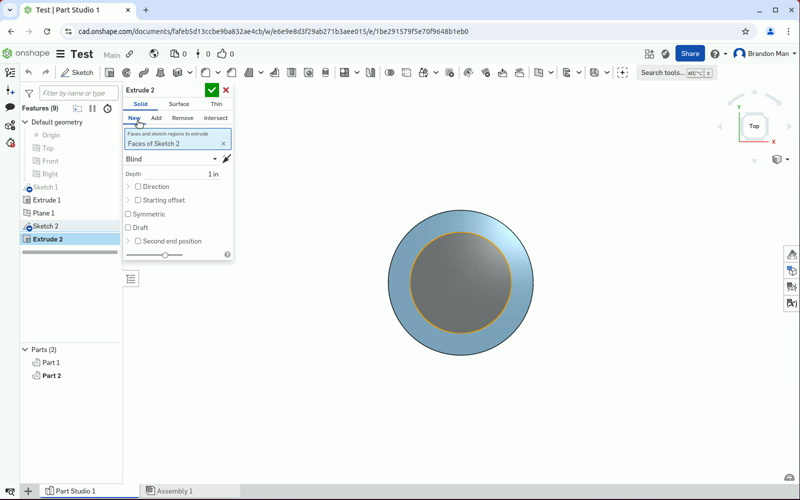
key(tab, 4)
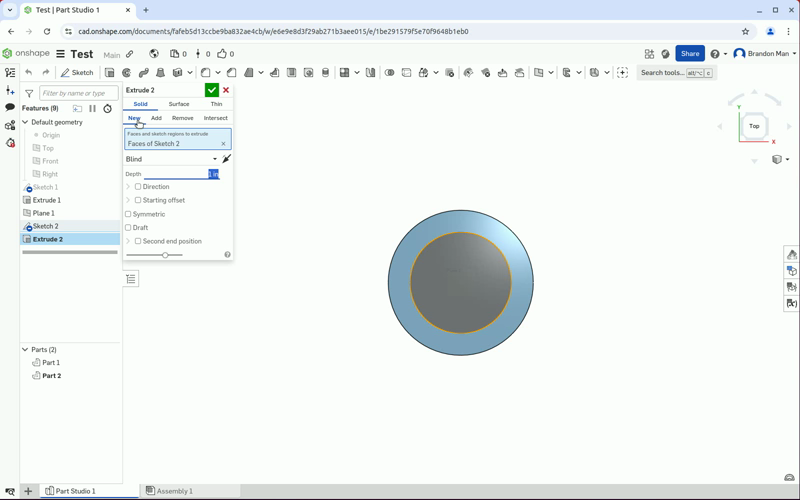
text(11.554)
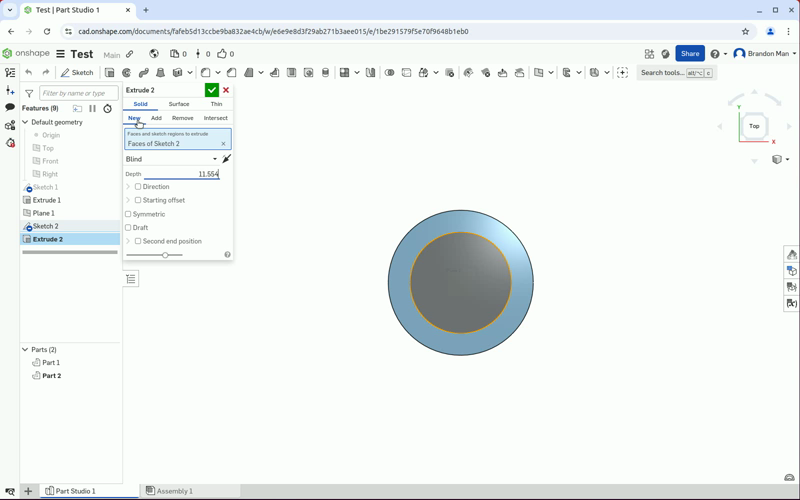
key(enter)
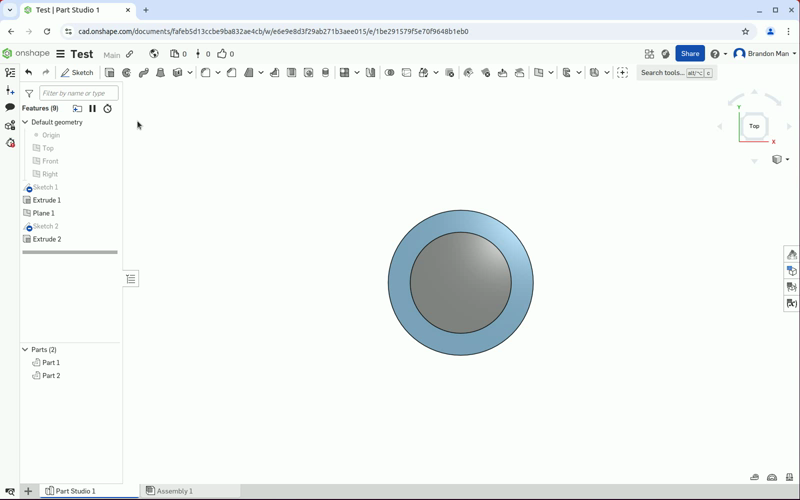
key(shift+h)
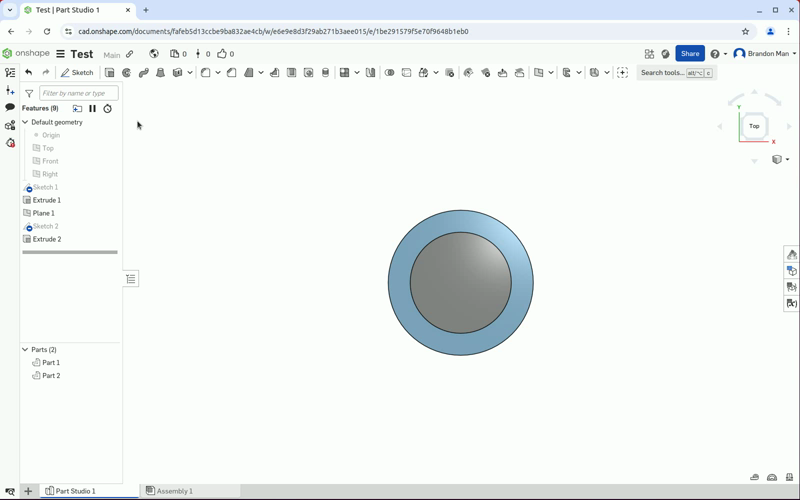
key(shift+h)
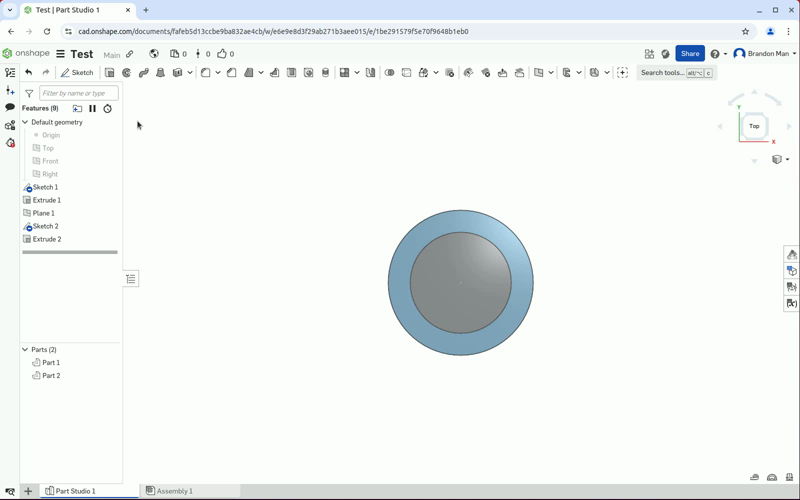
key(shift+7)
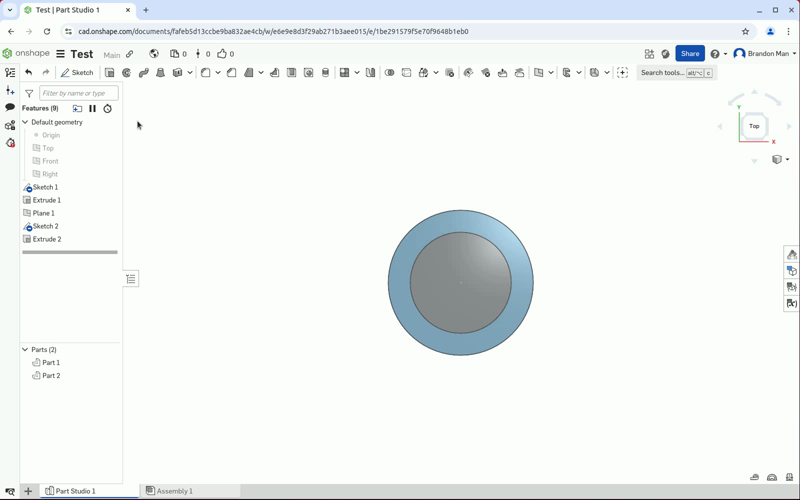
key(up, 3)
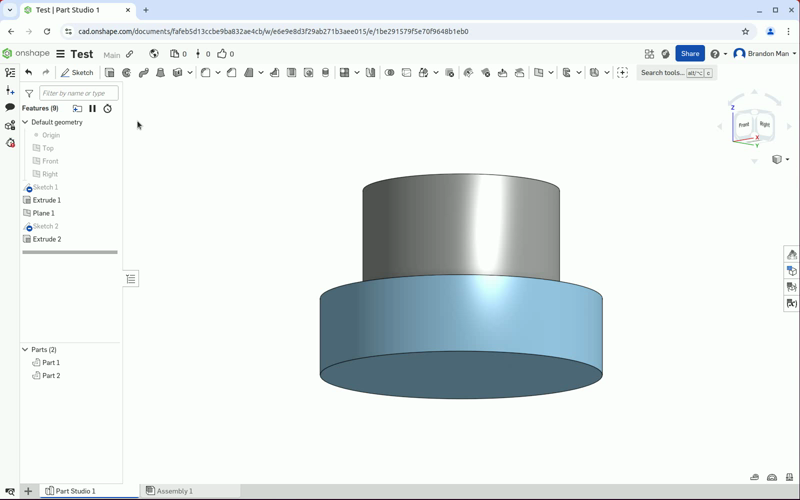
key(left, 3)
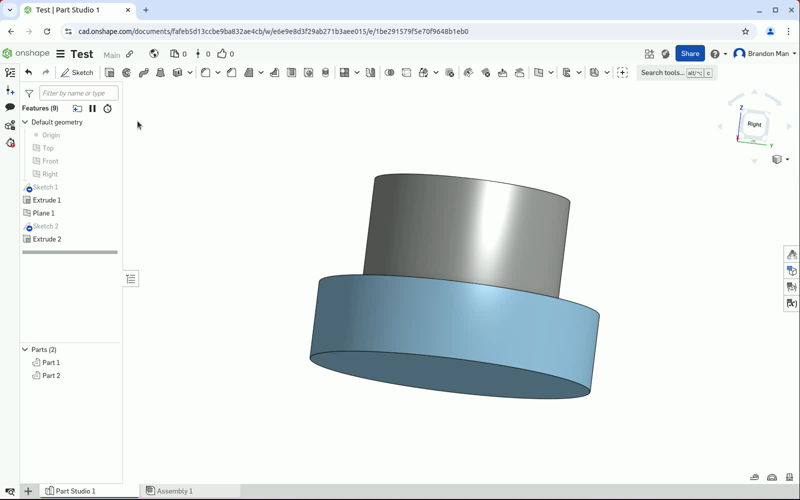
key(right, 3)
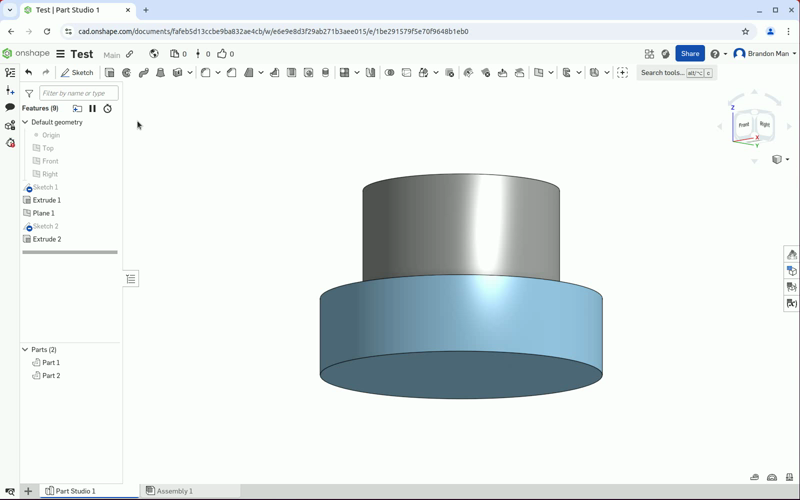
key(down, 3)
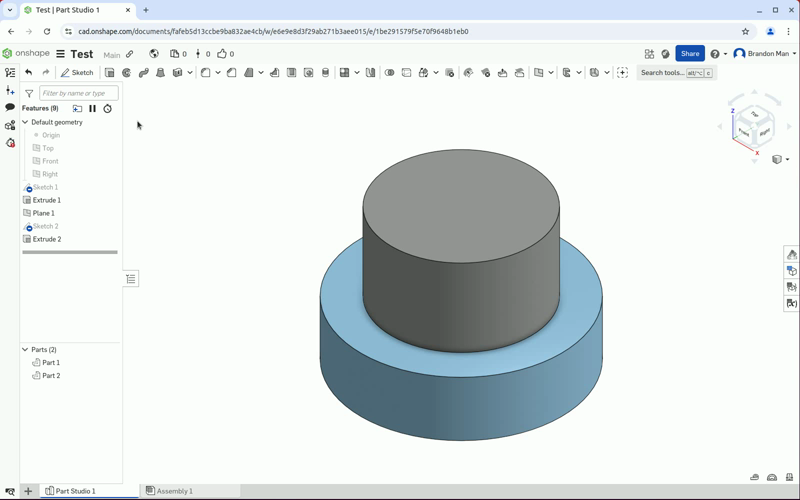
mouse_move(73, 189)
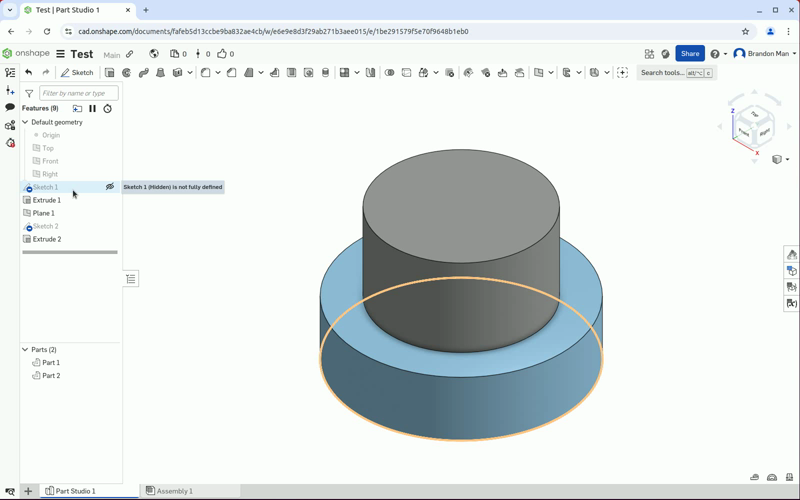
click(73, 189)